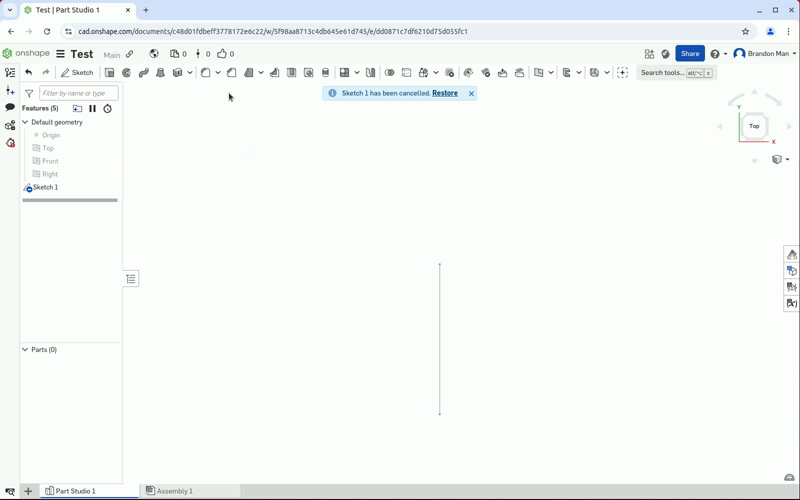
key(shift+h)
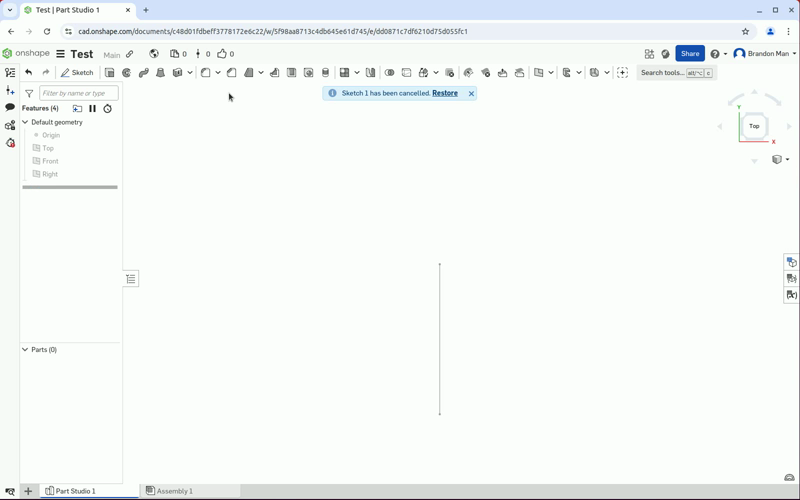
key(shift+s)
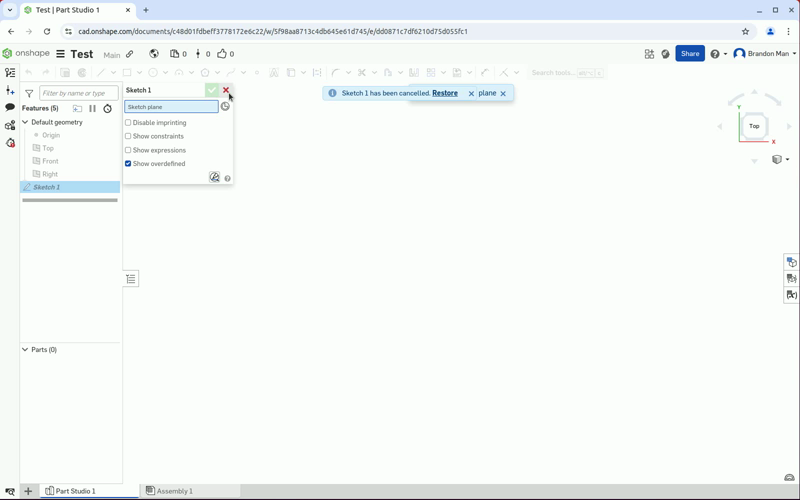
mouse_move(73, 150)
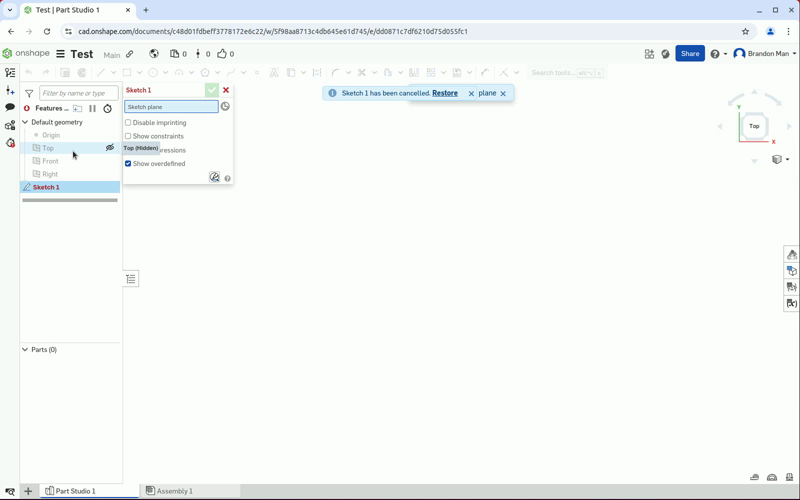
click(73, 150)
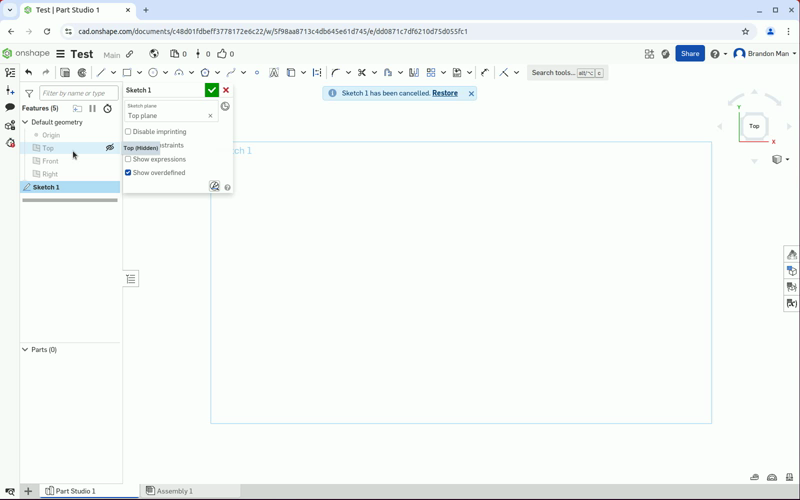
mouse_move(73, 352)
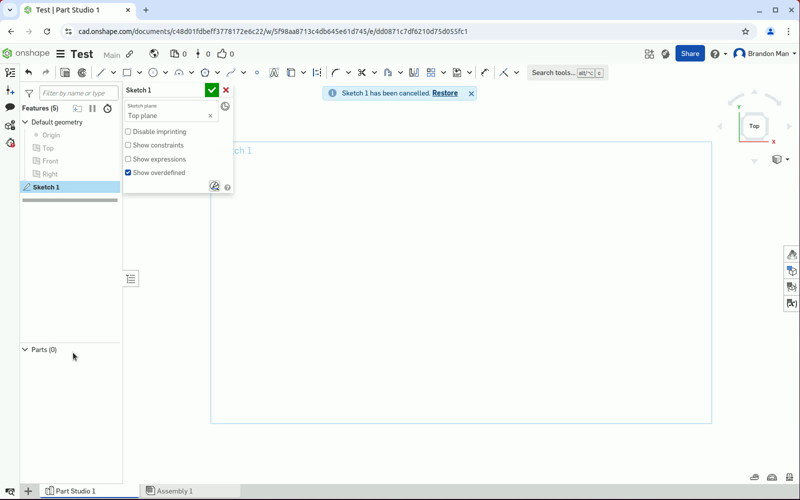
key(y)
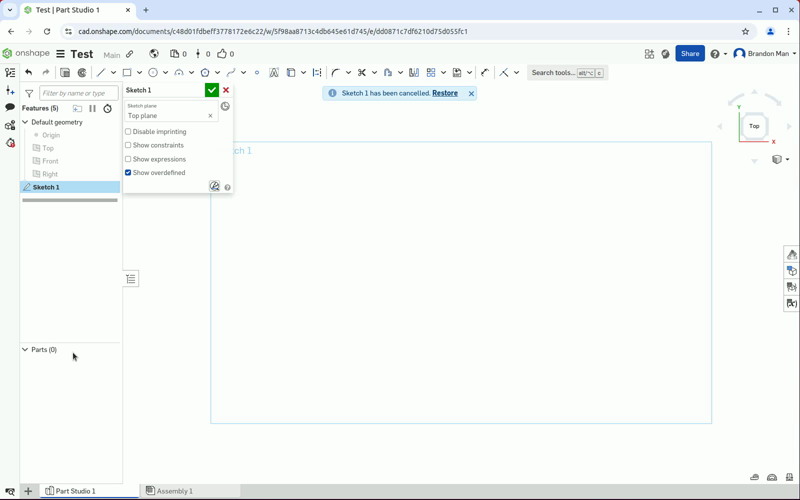
key(c)
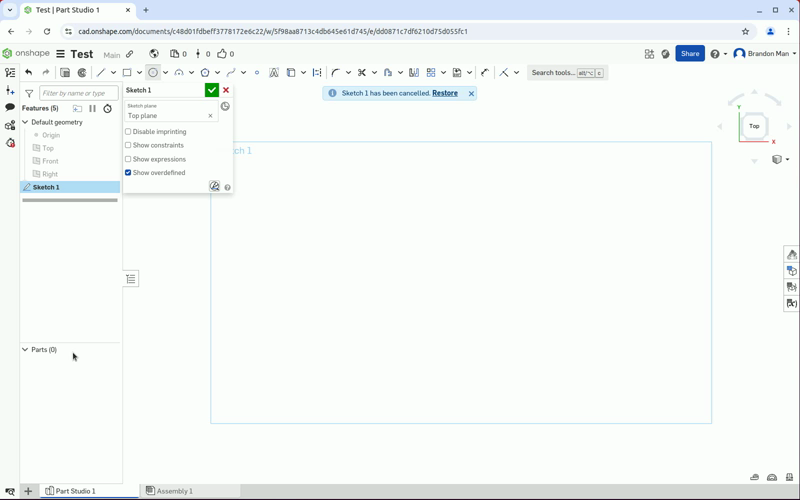
key_down(shift)
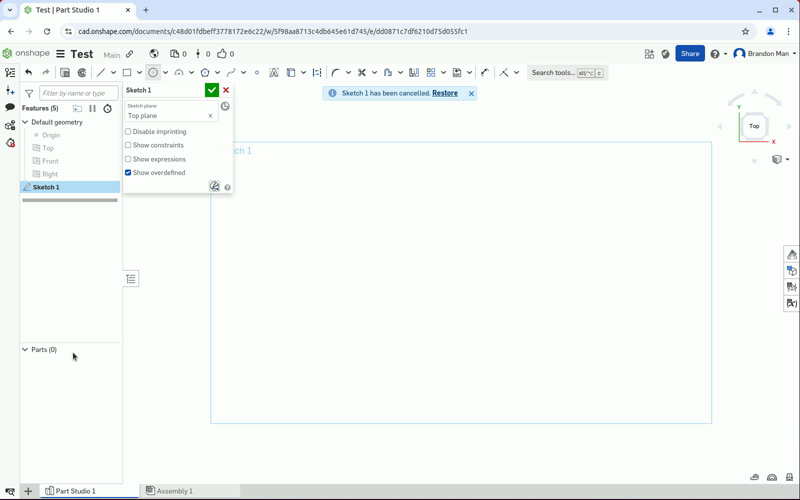
mouse_move(460, 282)
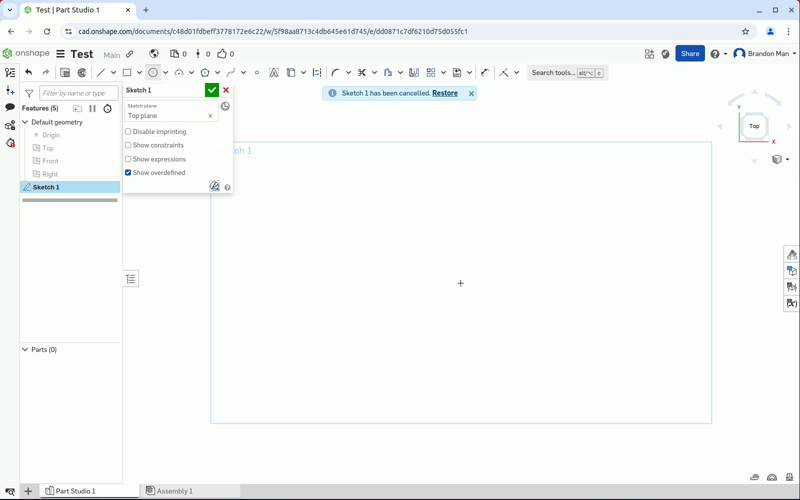
click(460, 282)
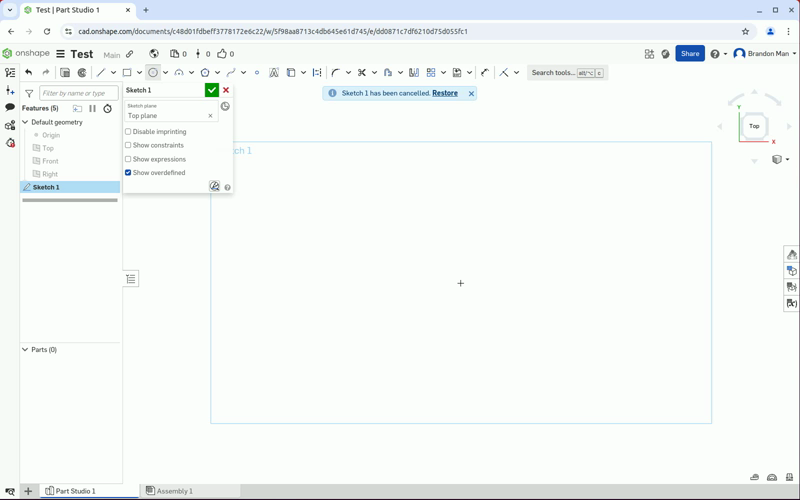
key_up(shift)
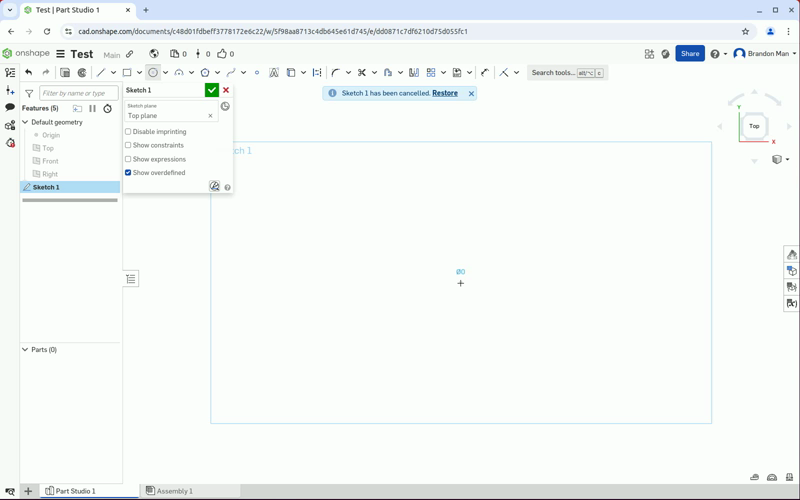
mouse_move(533, 282)
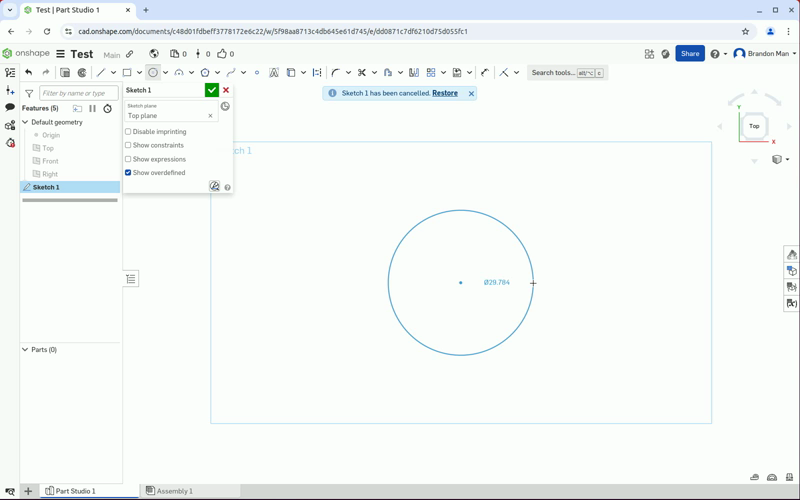
click(533, 282)
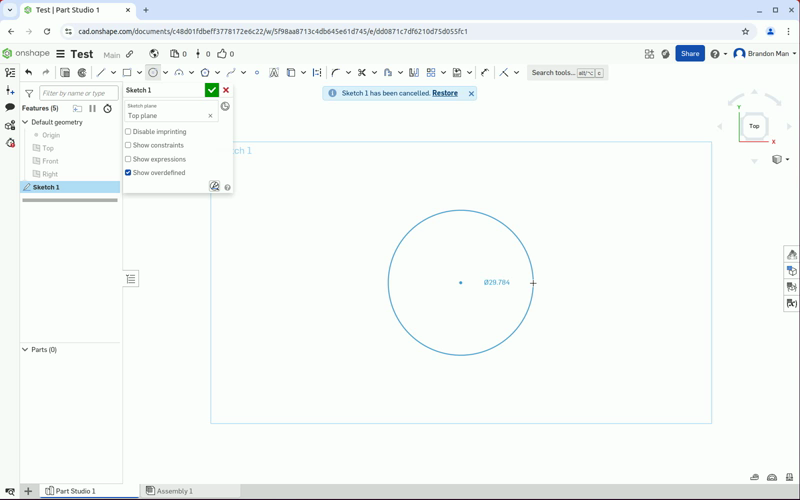
key(esc)
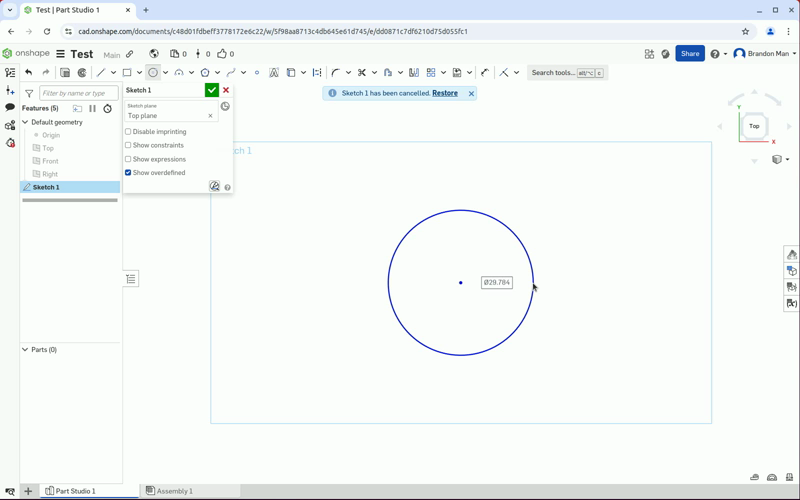
mouse_move(471, 327)
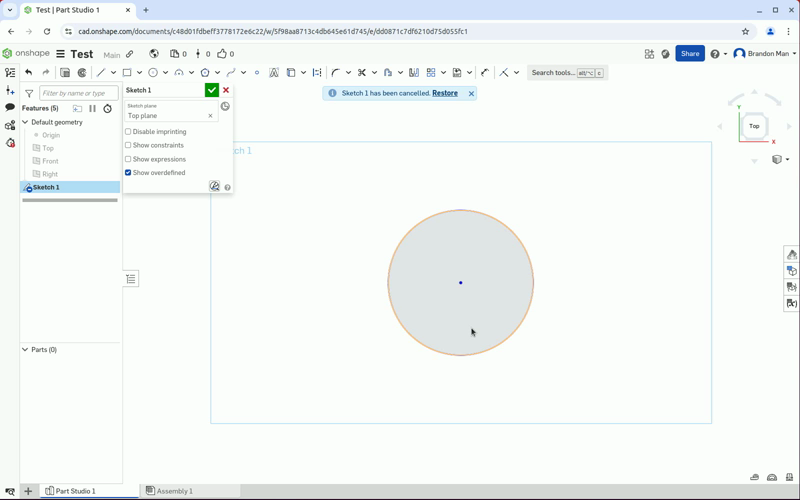
click(471, 327)
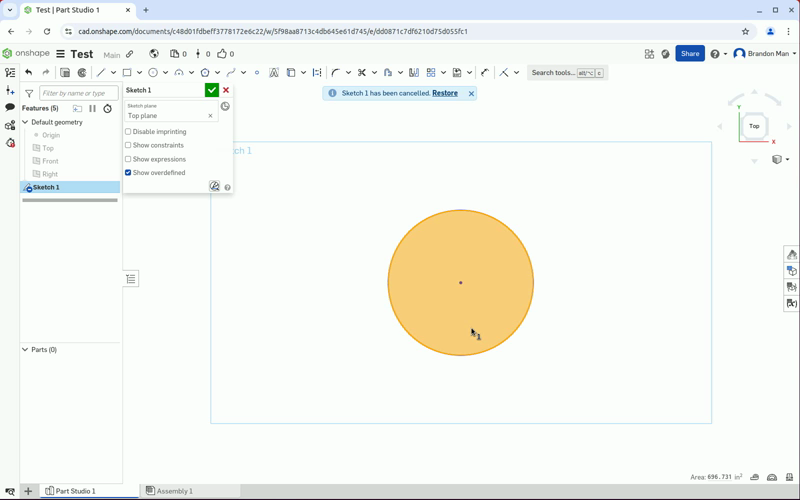
mouse_move(73, 352)
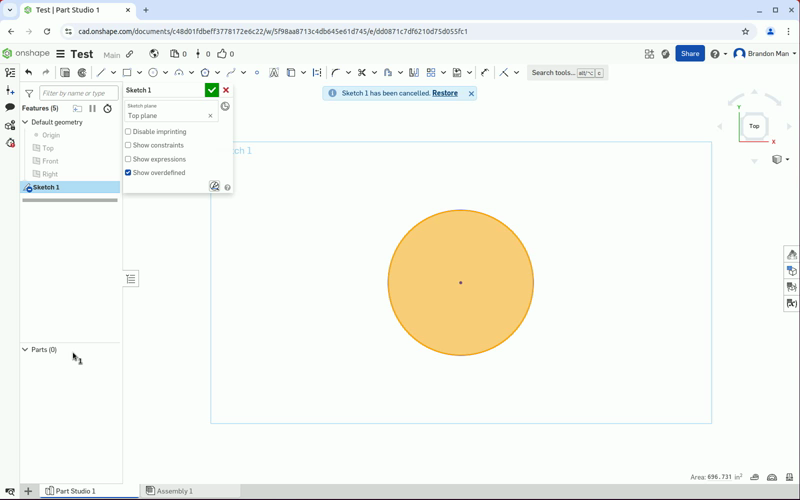
key(shift+y)
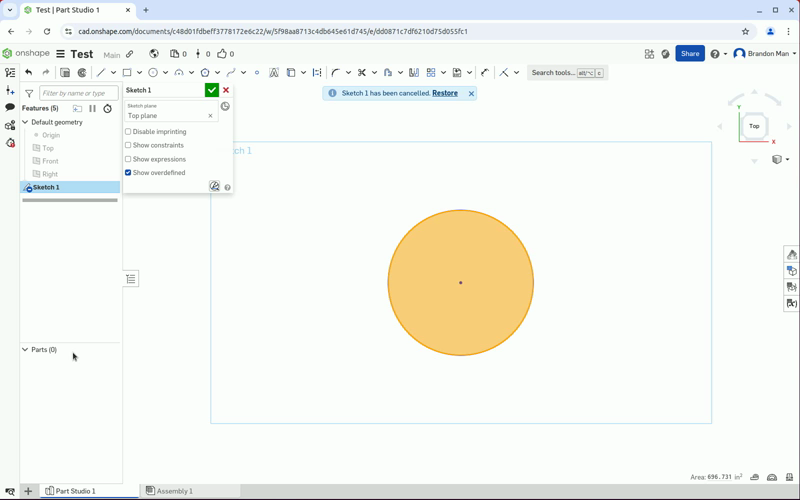
key(shift+e)
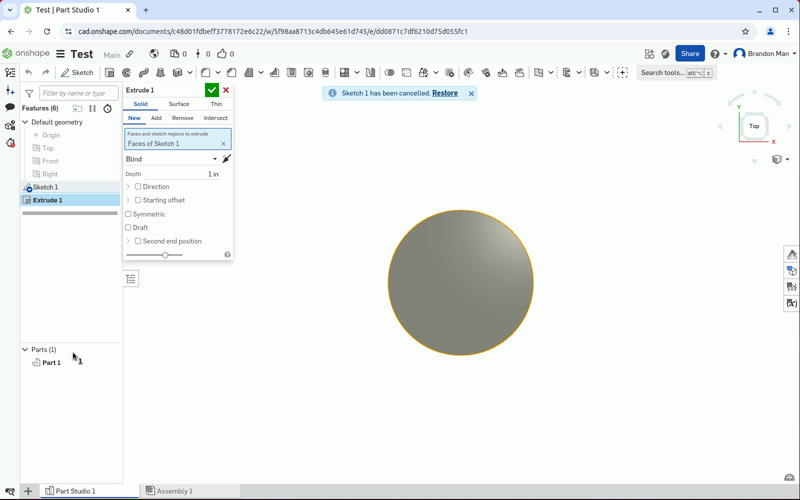
mouse_move(143, 106)
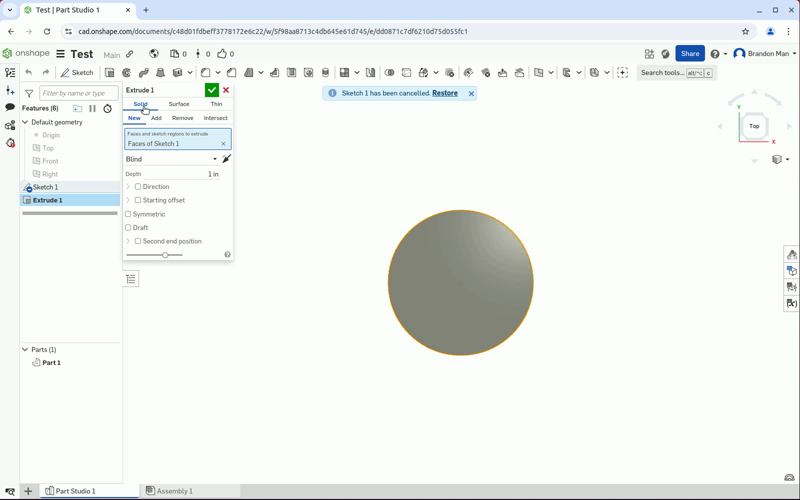
click(143, 106)
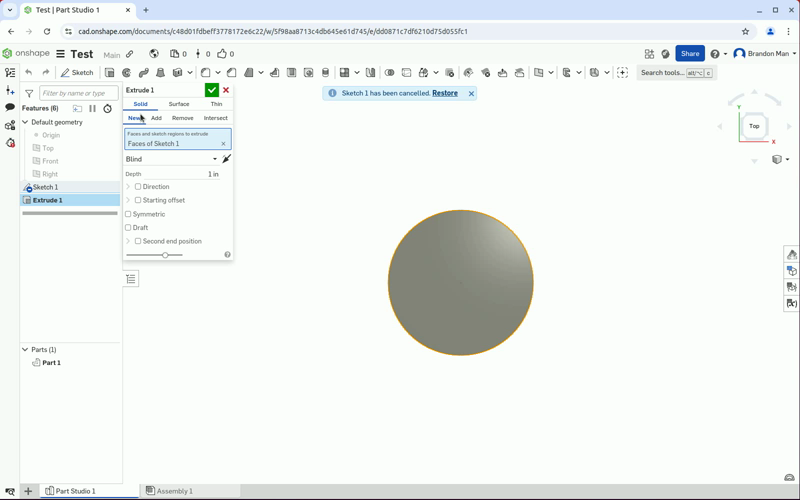
mouse_move(137, 120)
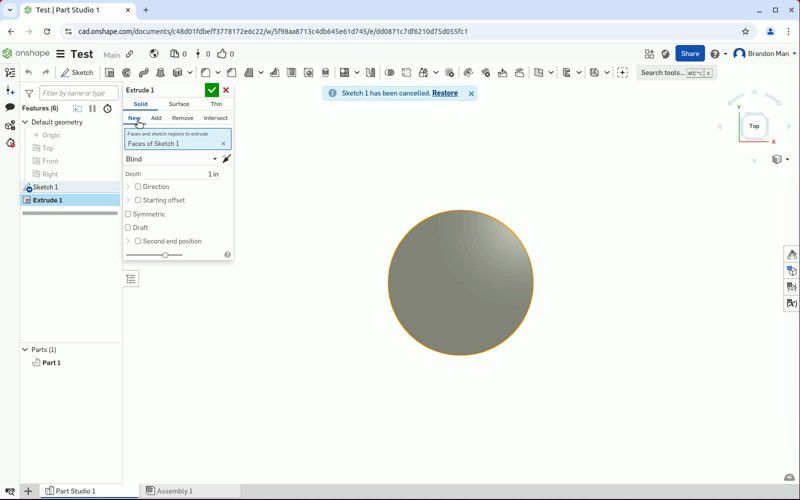
click(137, 120)
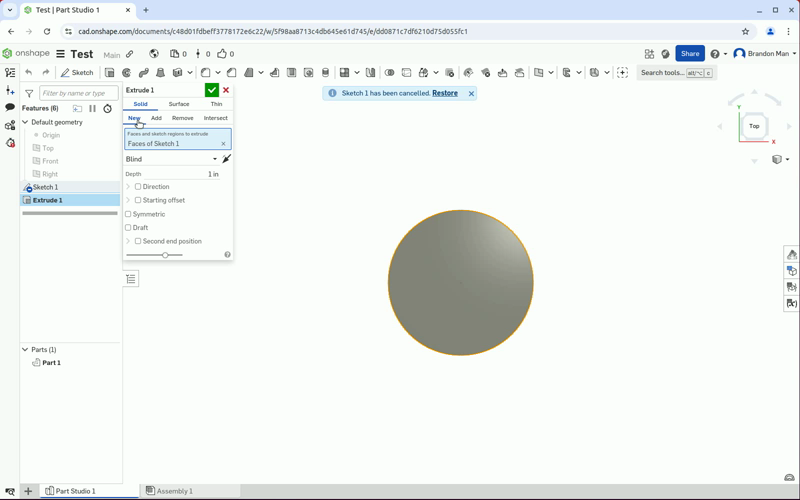
key(tab, 4)
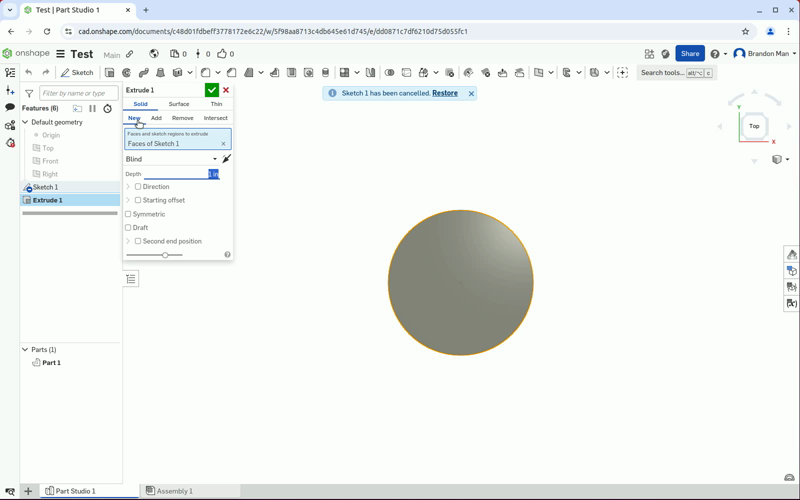
text(8.184)
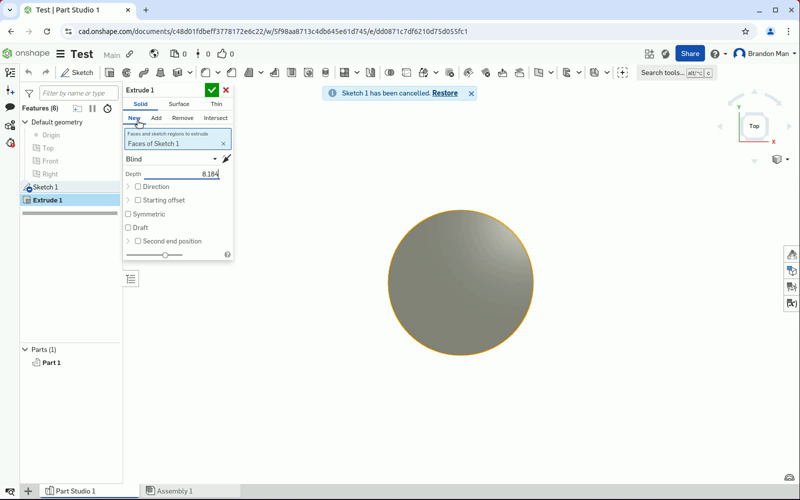
key(enter)
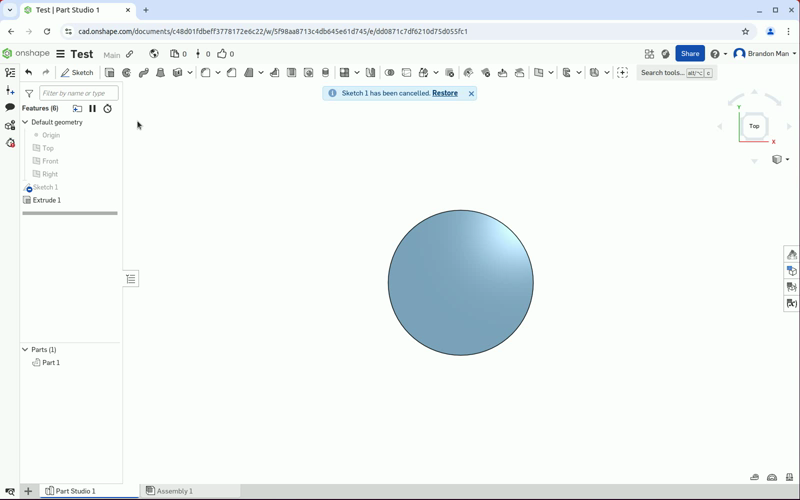
key(shift+h)
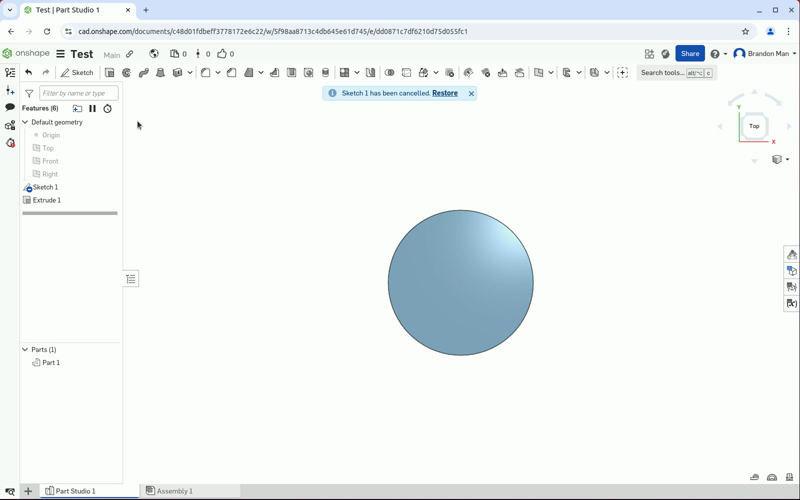
key(shift+h)
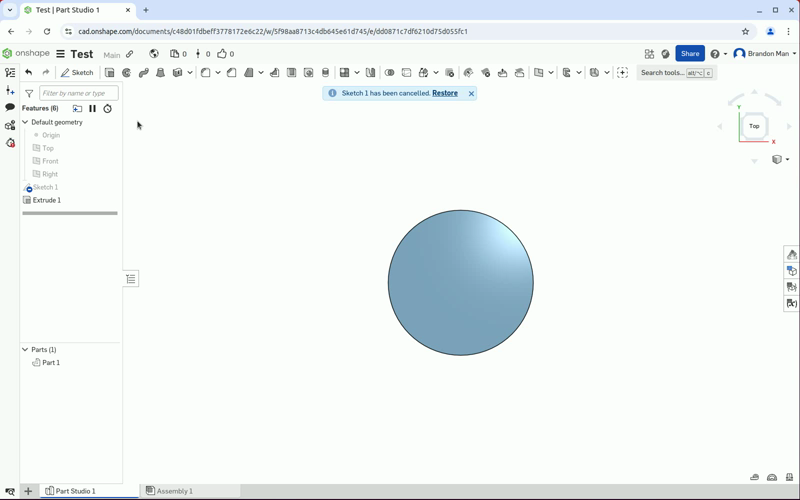
mouse_move(73, 189)
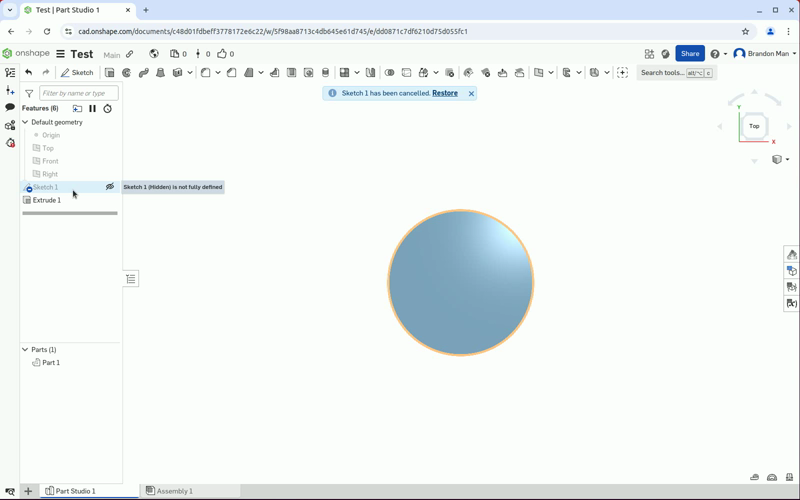
click(73, 189)
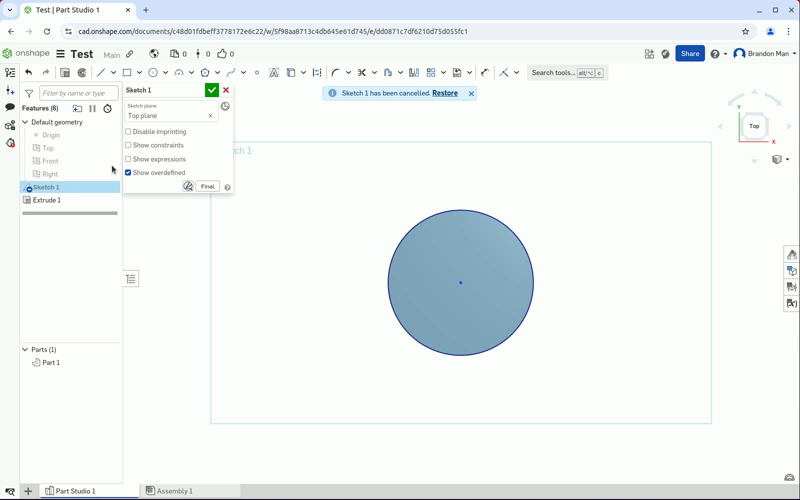
mouse_move(229, 92)
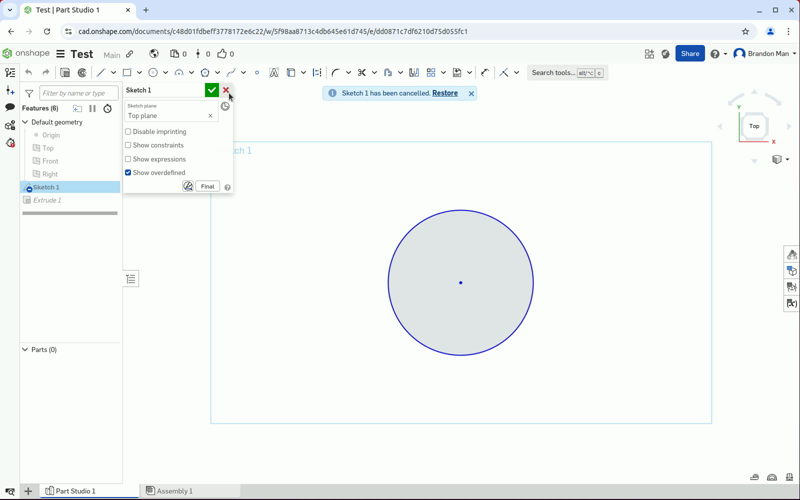
click(229, 92)
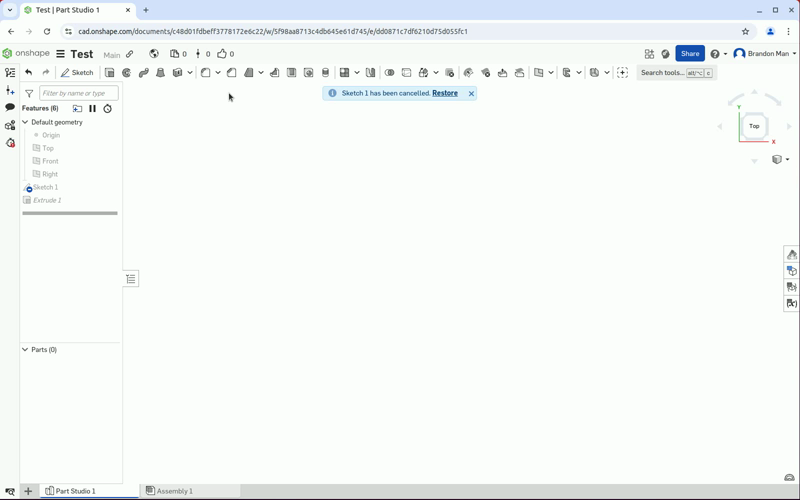
mouse_move(541, 75)
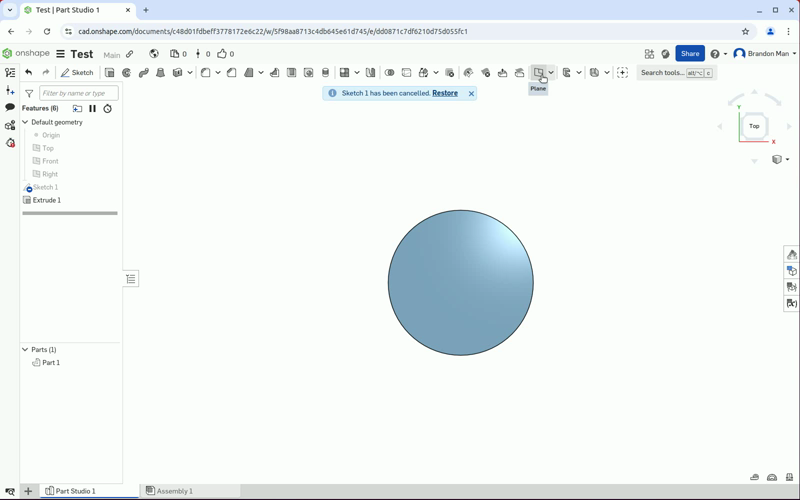
click(541, 75)
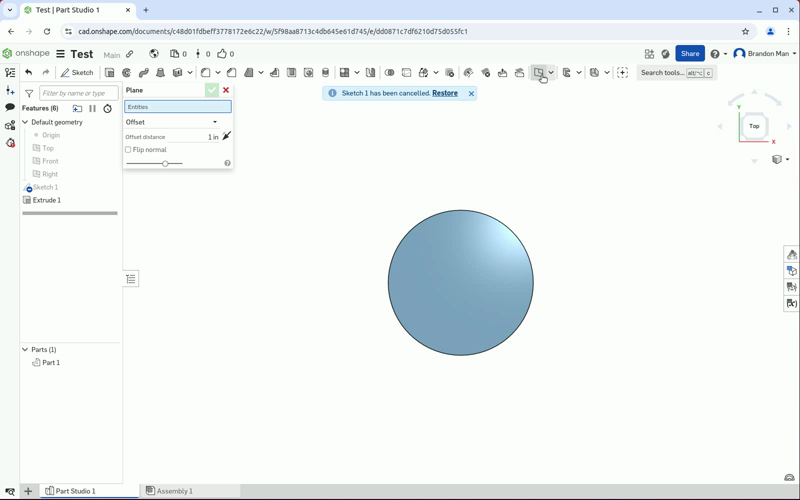
mouse_move(73, 150)
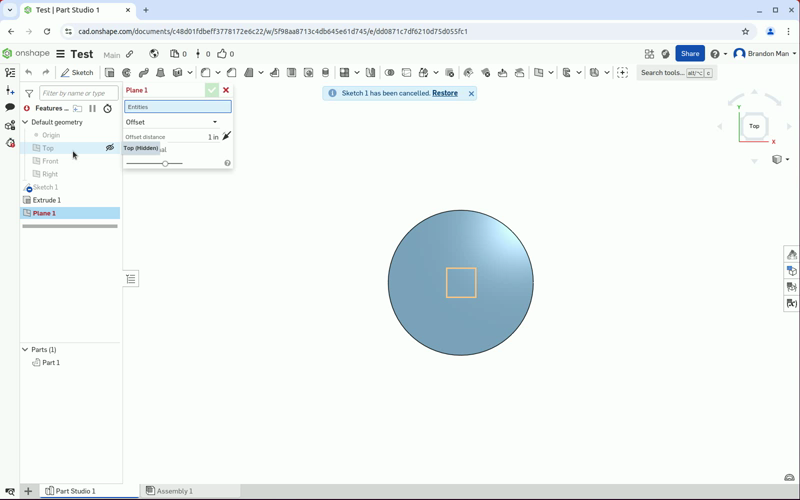
click(73, 150)
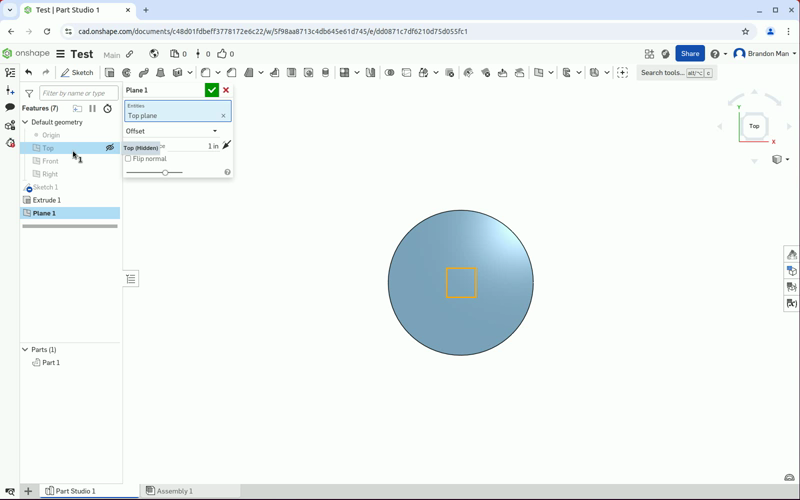
key(tab, 2)
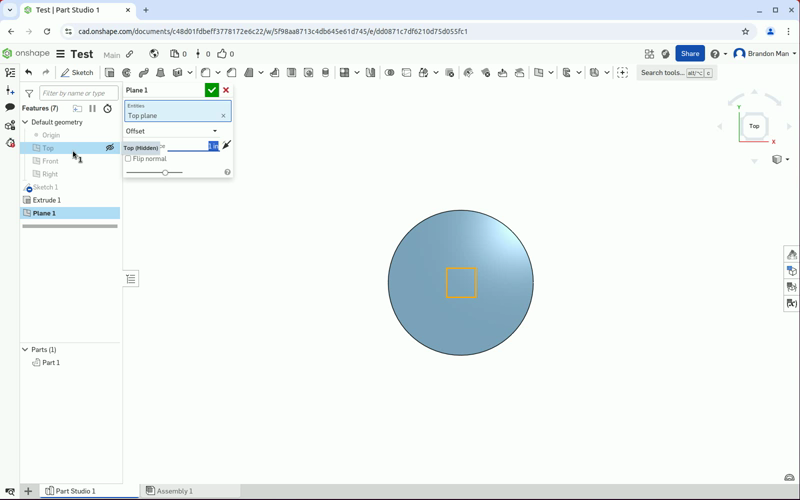
text(8.196)
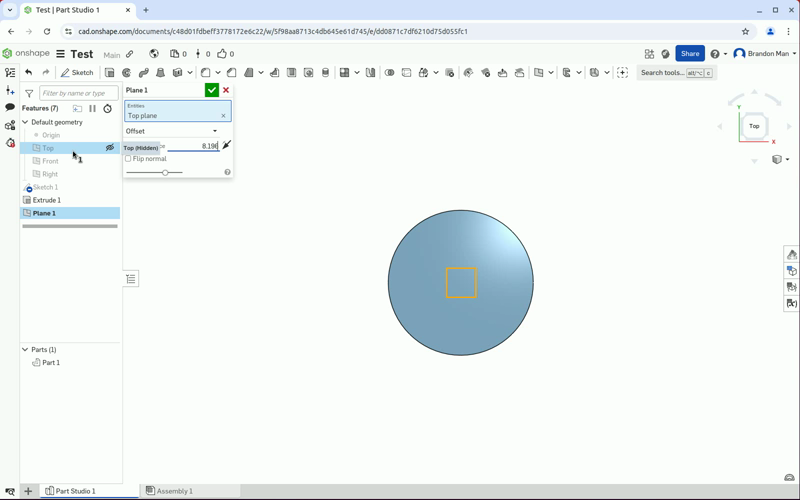
key(enter, 2)
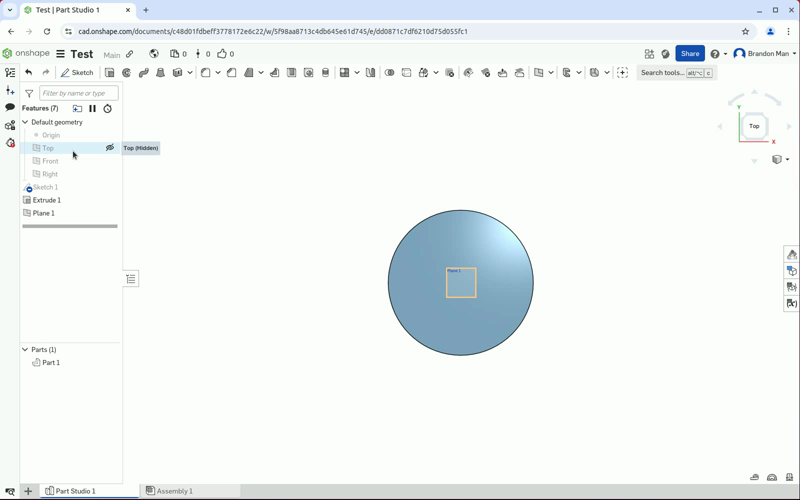
key(shift+s)
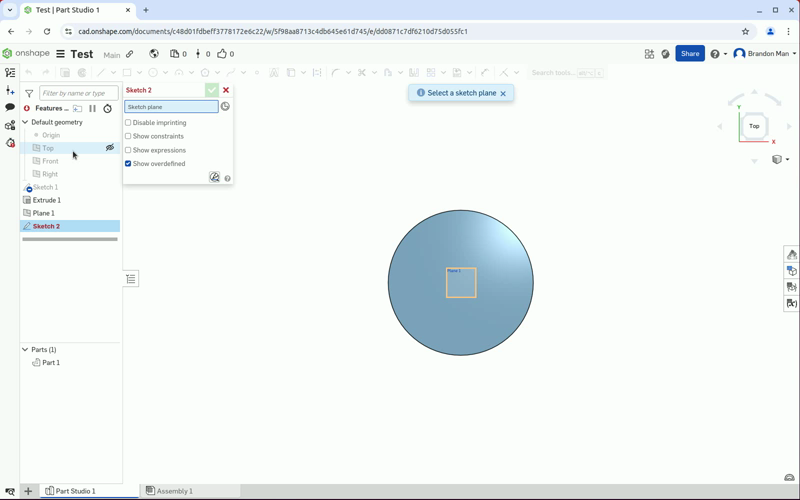
mouse_move(73, 215)
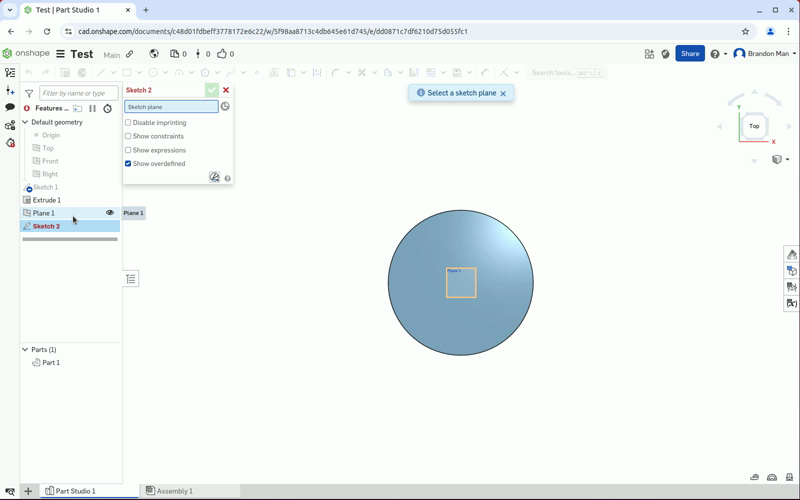
click(73, 215)
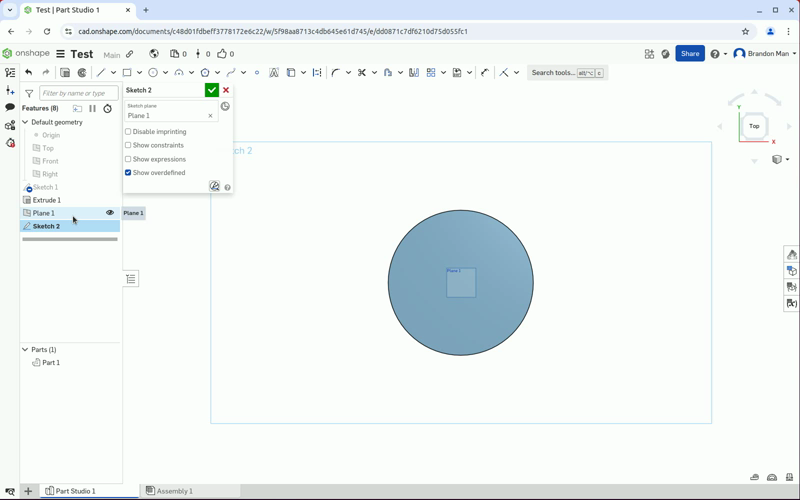
mouse_move(73, 352)
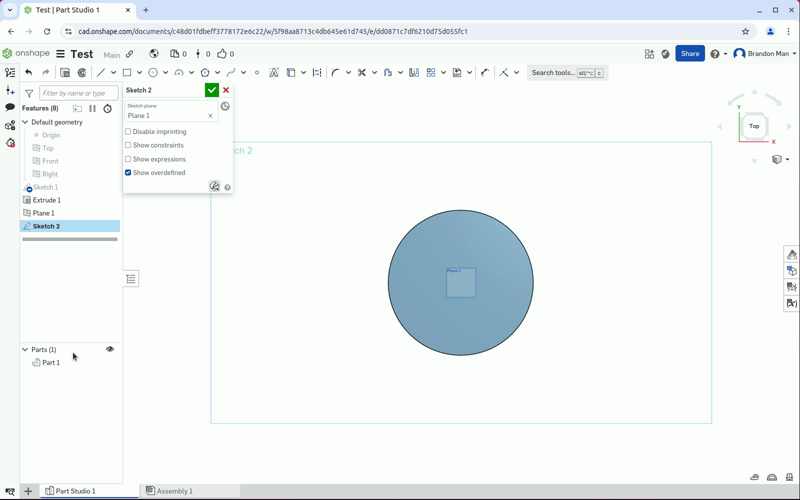
key(y)
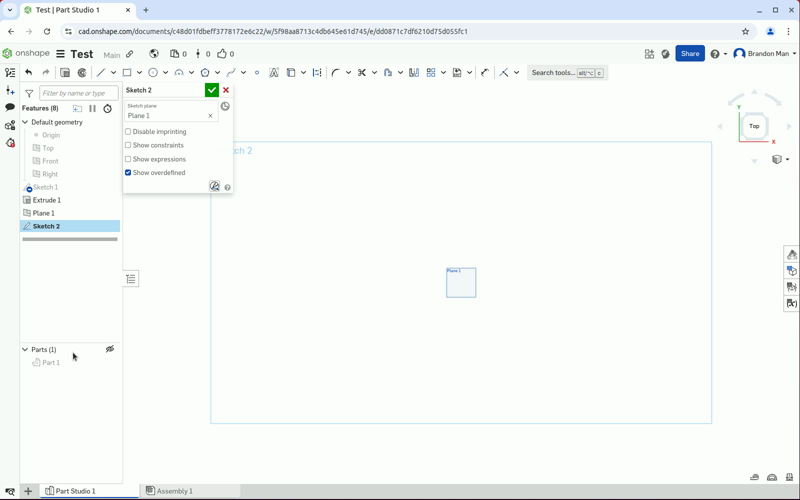
key(c)
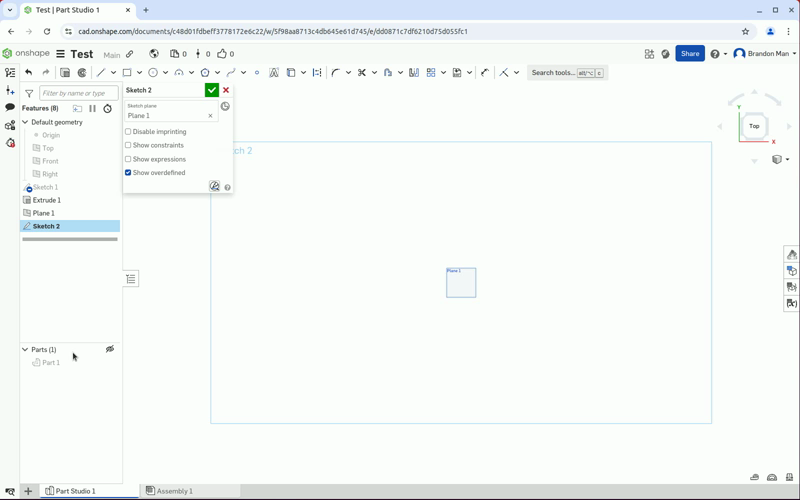
key_down(shift)
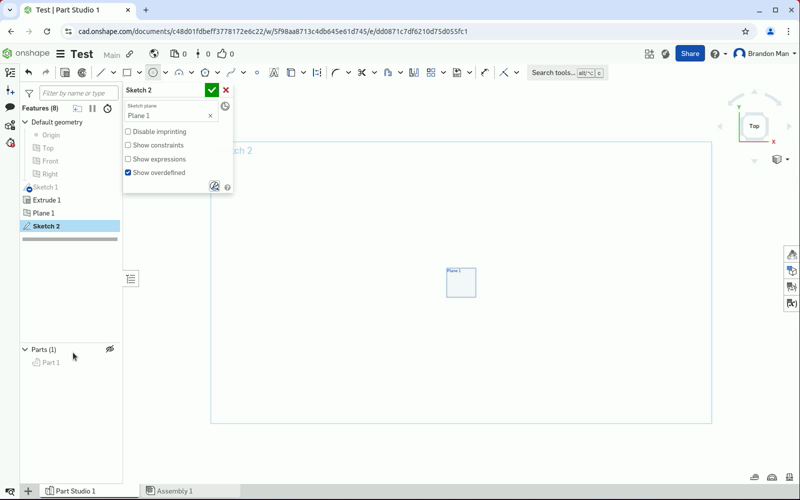
mouse_move(461, 282)
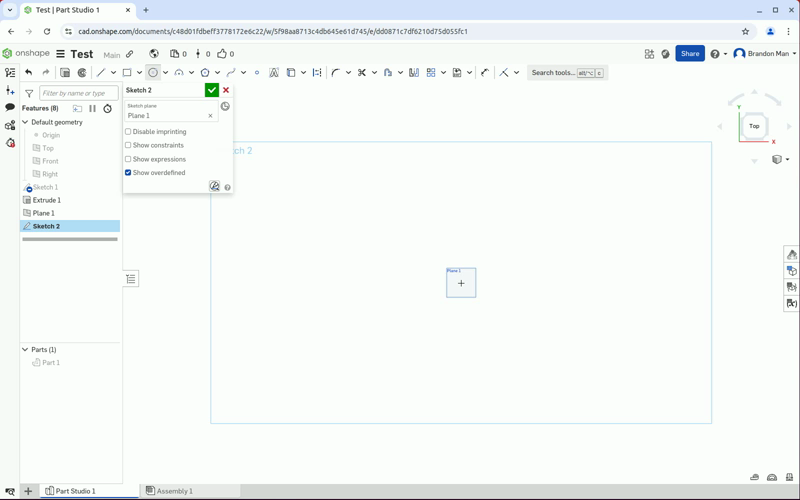
click(461, 282)
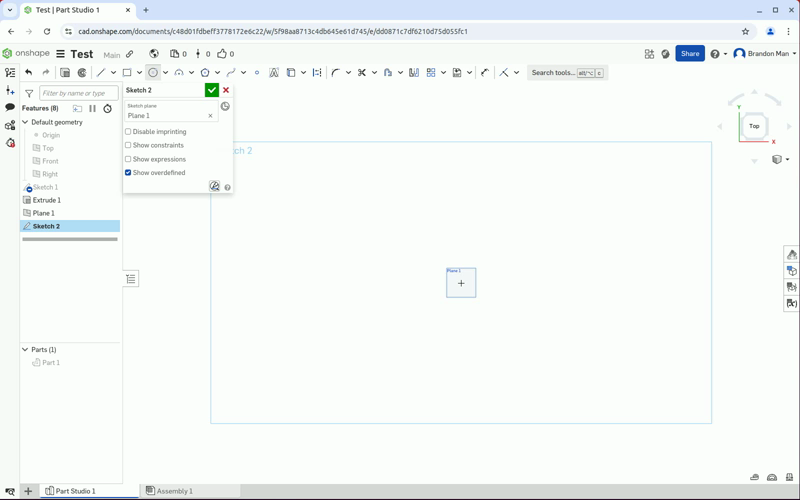
key_up(shift)
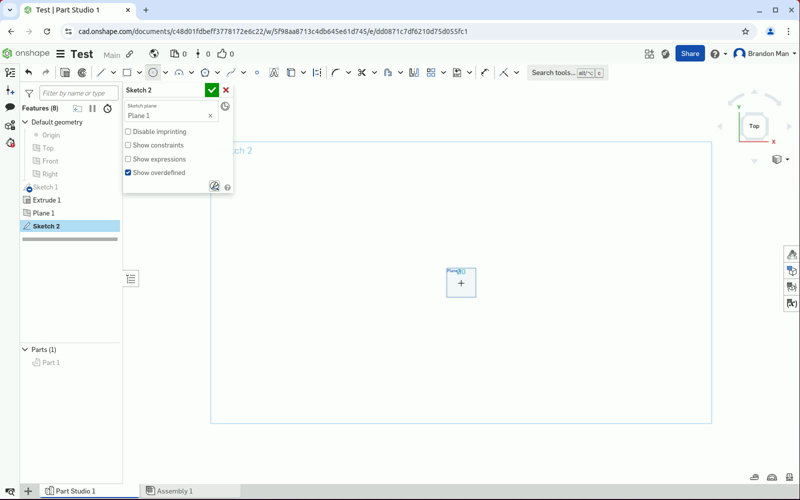
mouse_move(510, 282)
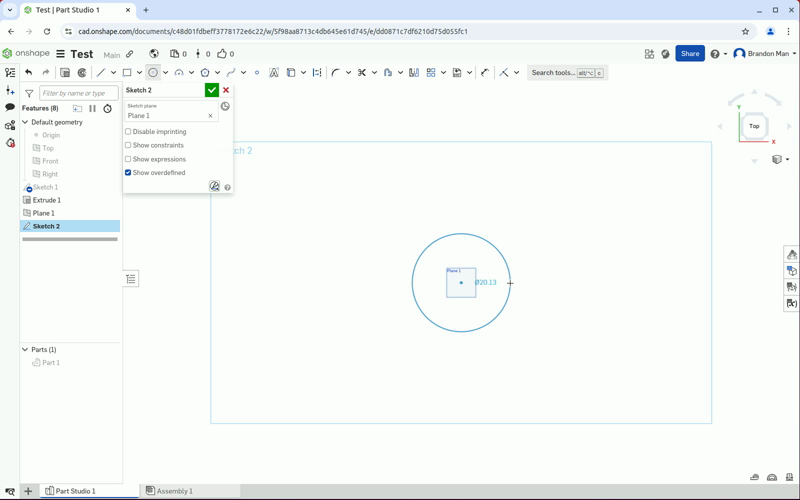
click(510, 282)
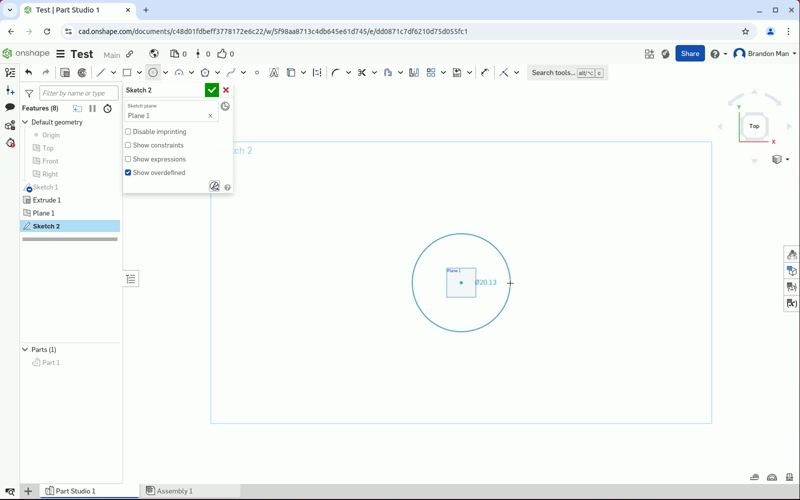
key(esc)
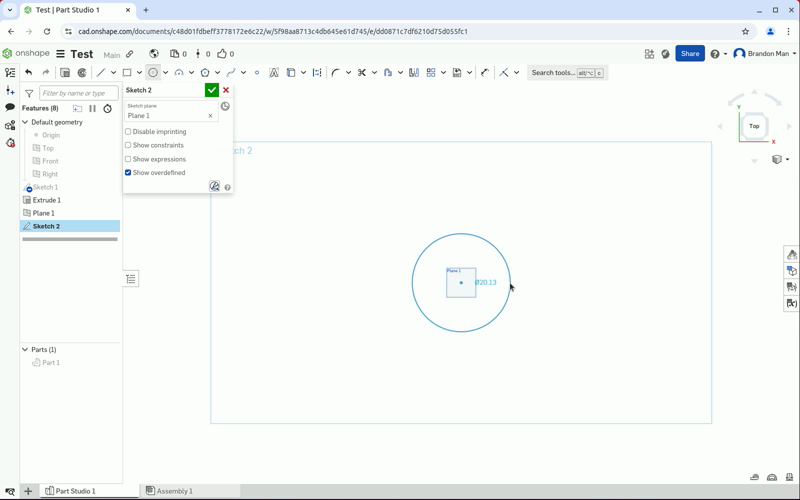
mouse_move(455, 309)
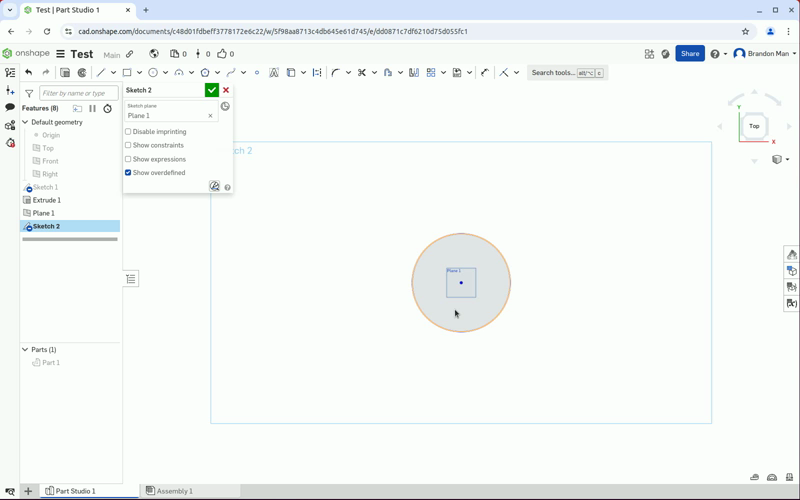
click(455, 309)
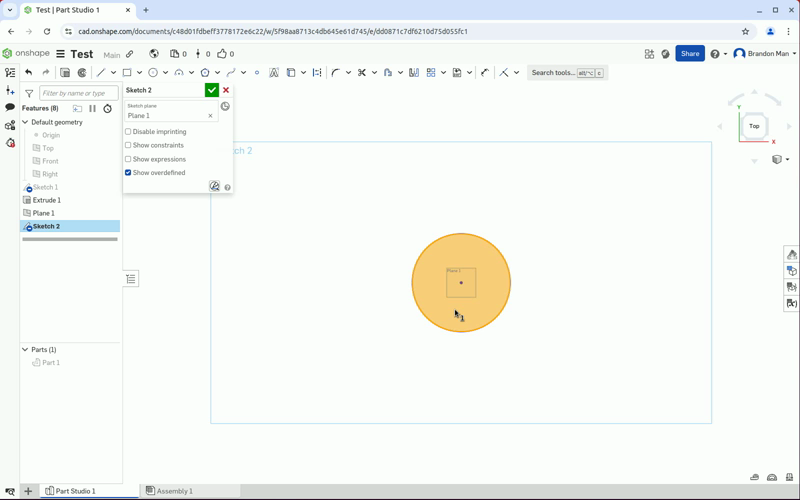
mouse_move(73, 352)
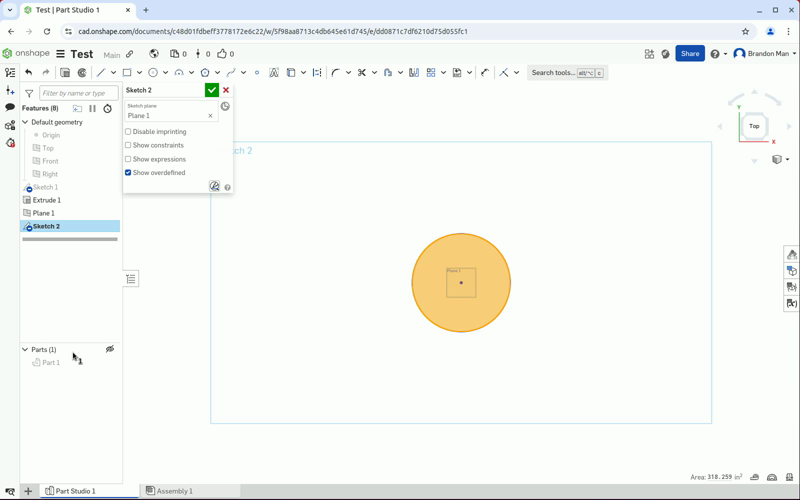
key(shift+y)
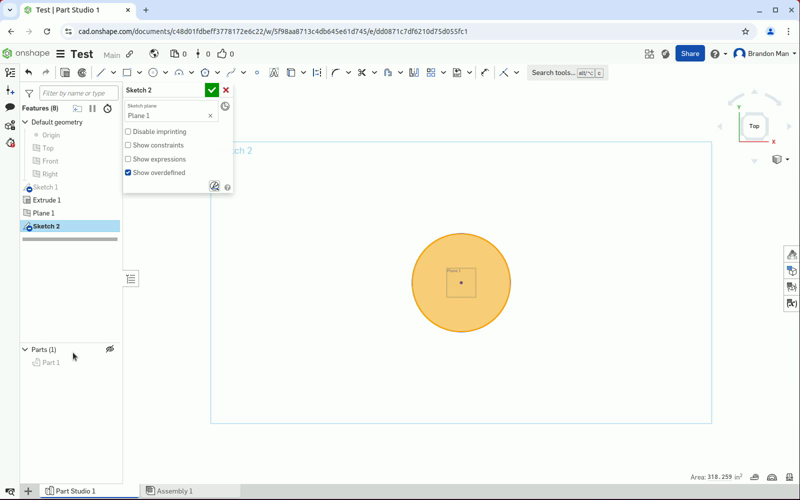
key(shift+e)
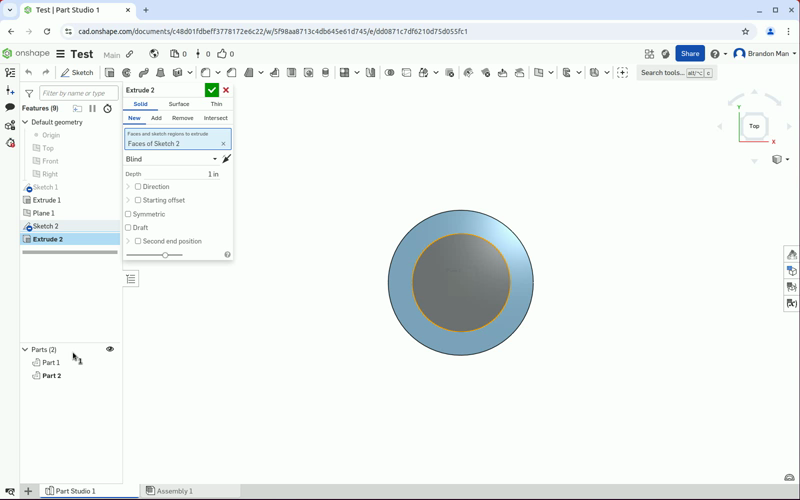
mouse_move(143, 106)
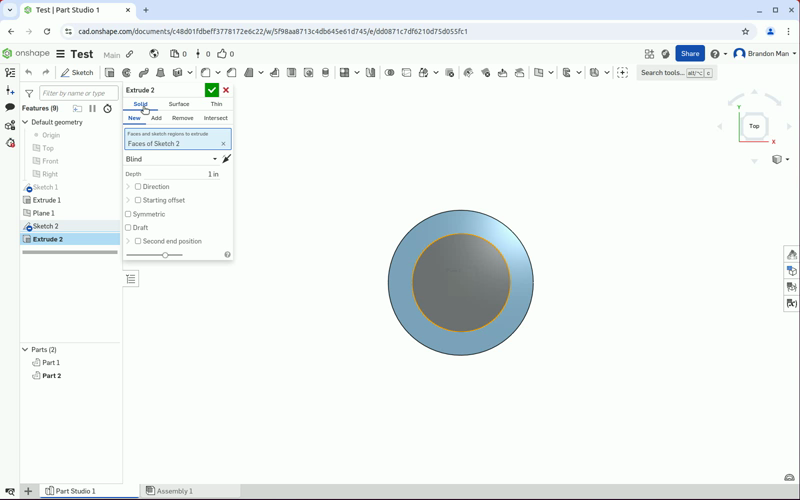
click(143, 106)
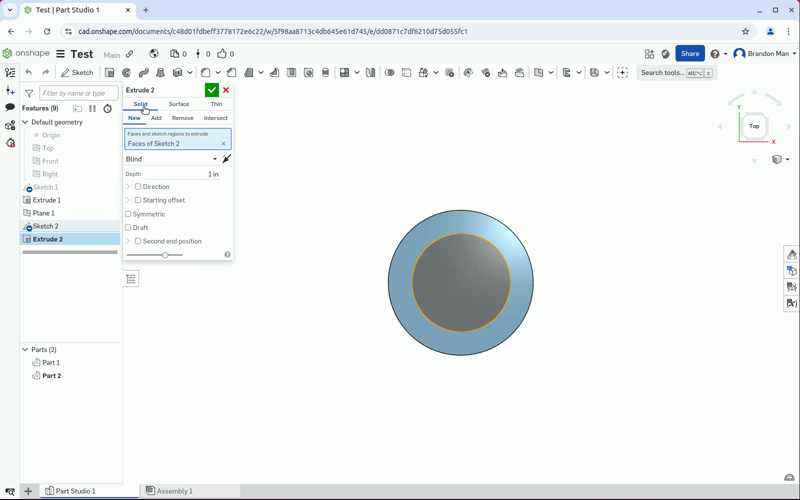
mouse_move(137, 120)
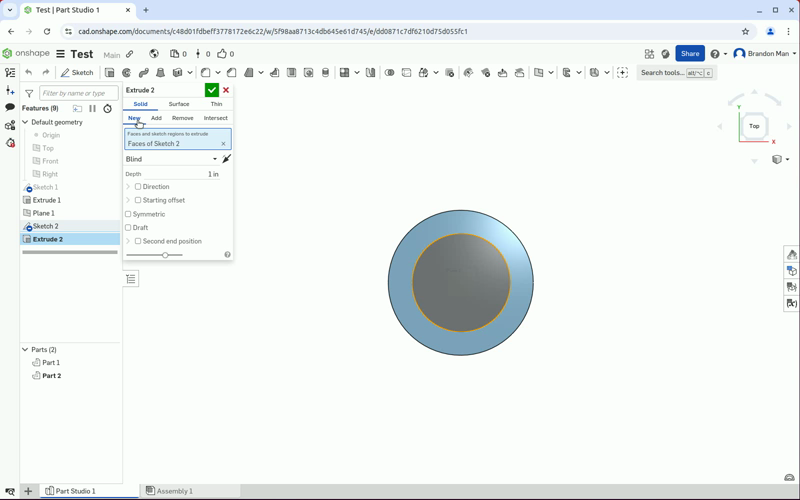
click(137, 120)
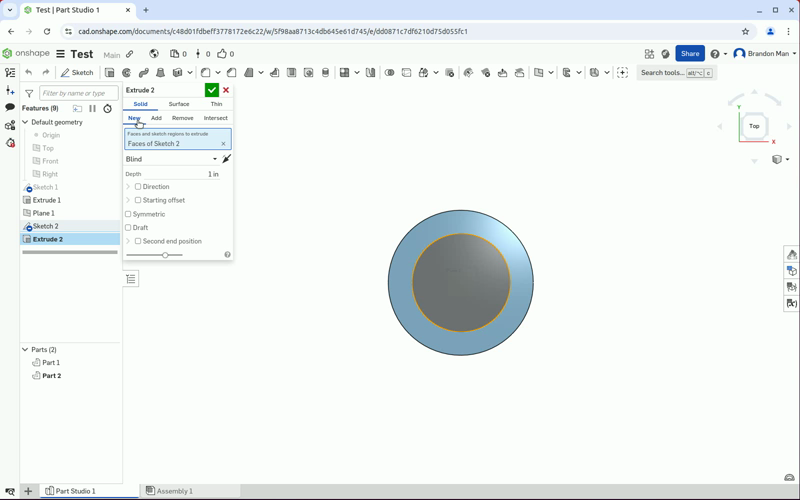
key(tab, 4)
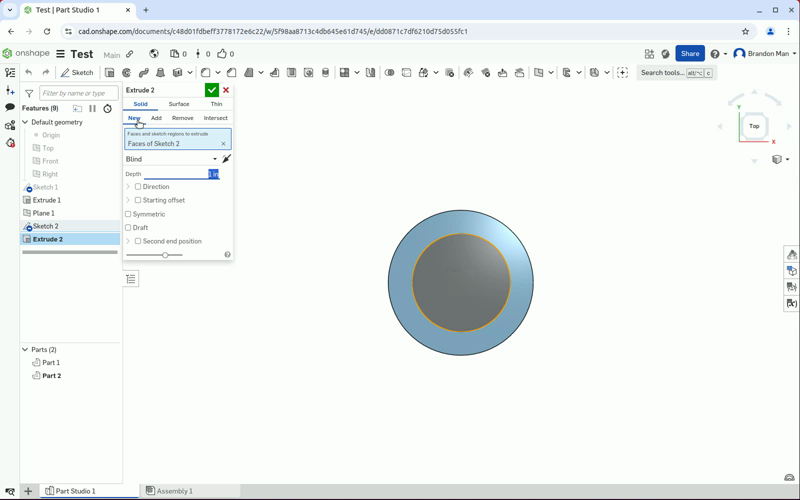
text(11.554)
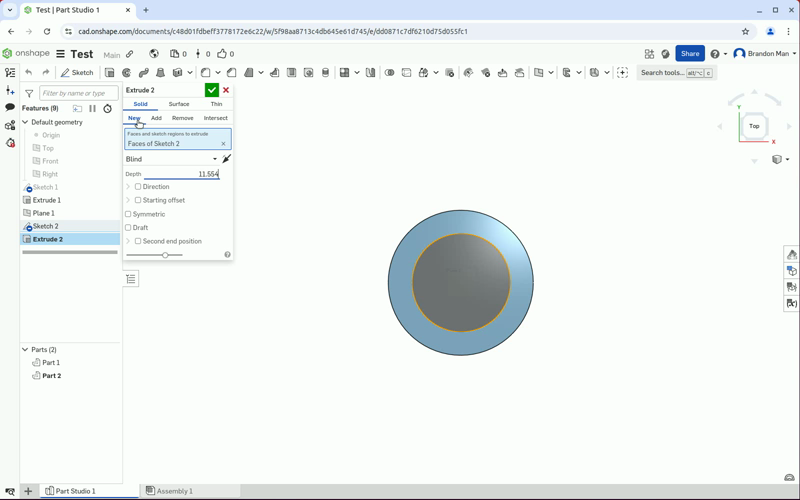
key(enter)
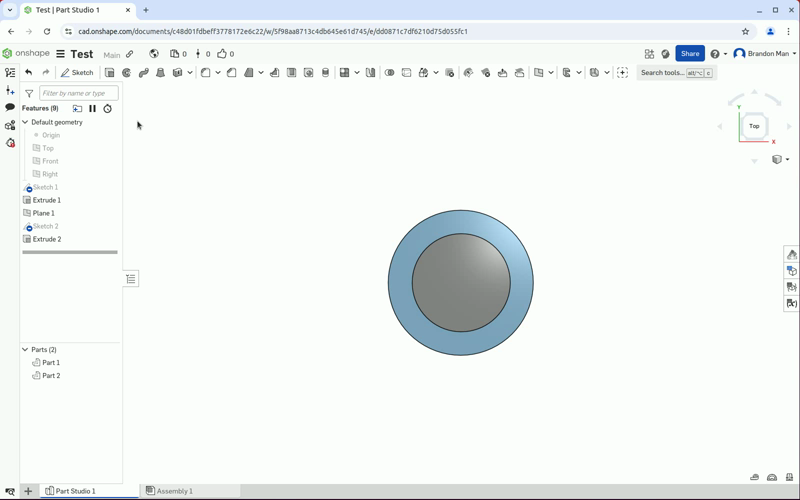
key(shift+h)
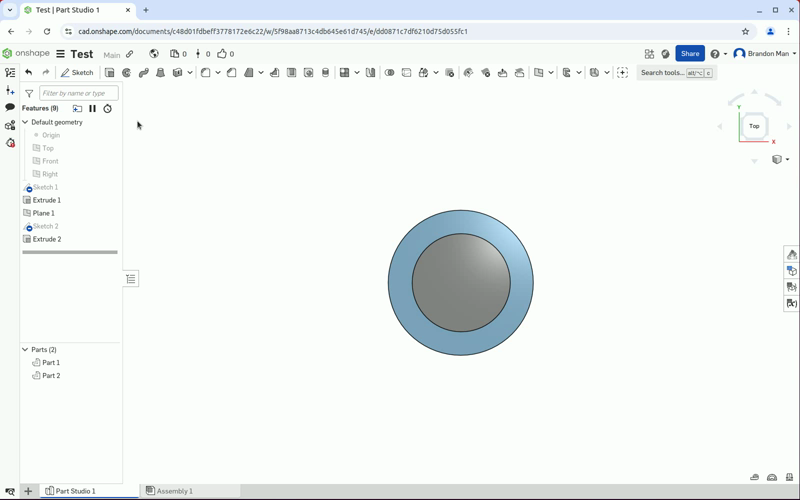
key(shift+h)
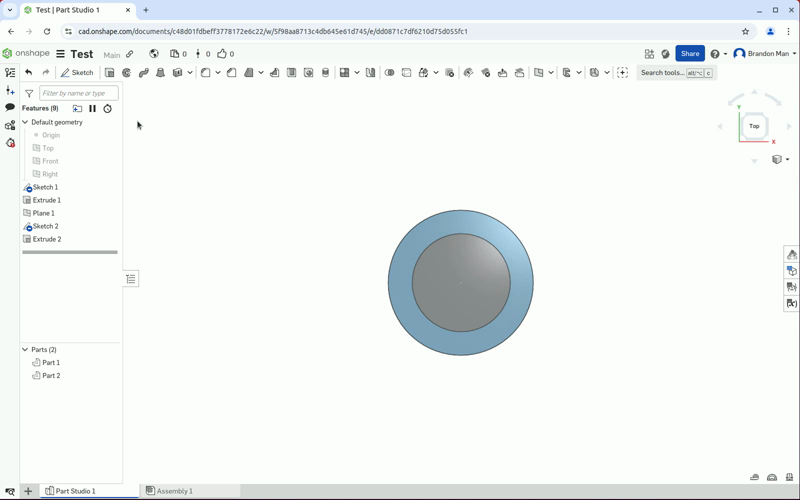
key(shift+7)
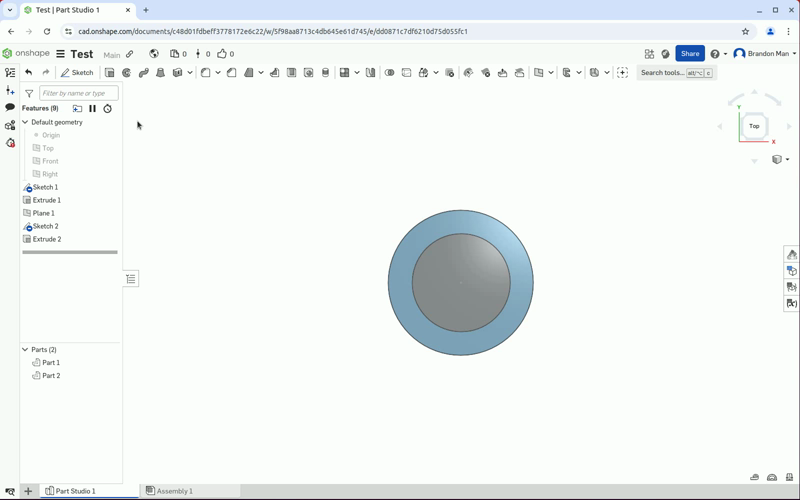
key(up, 3)
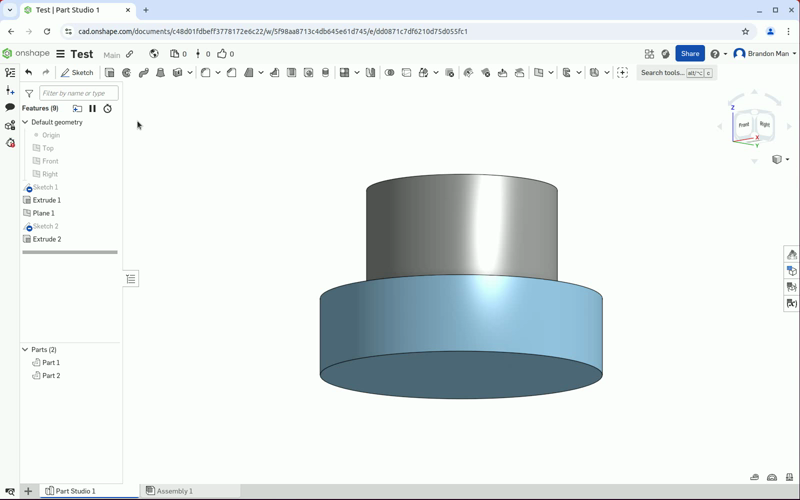
key(left, 3)
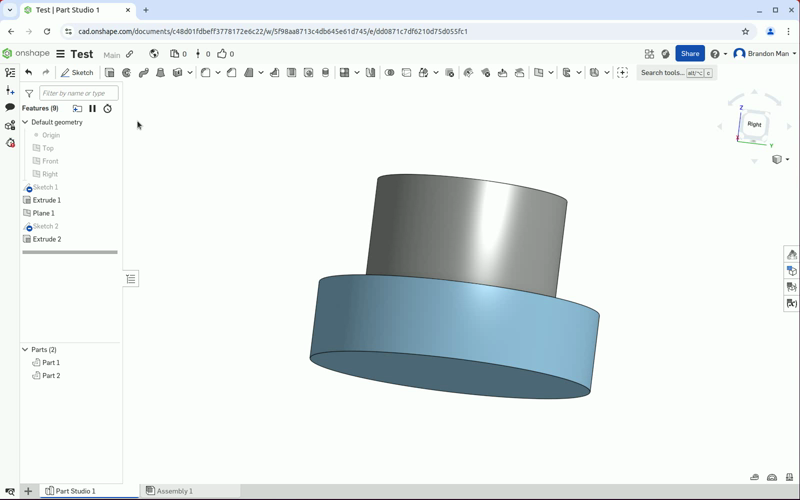
key(right, 3)
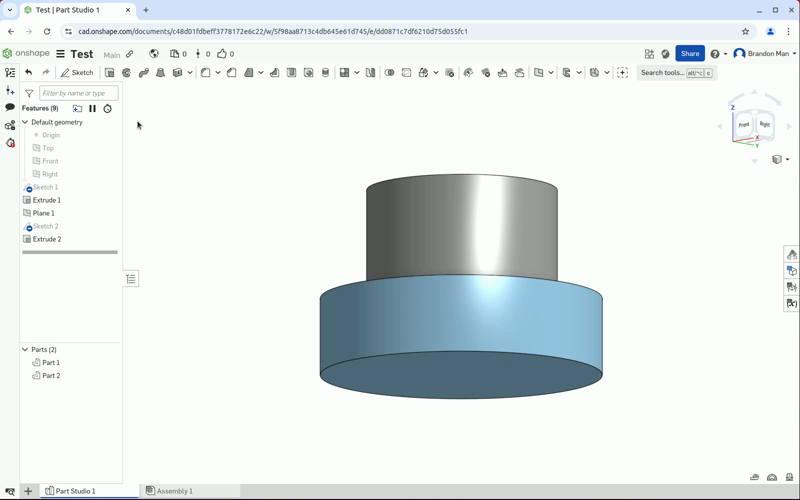
key(down, 3)
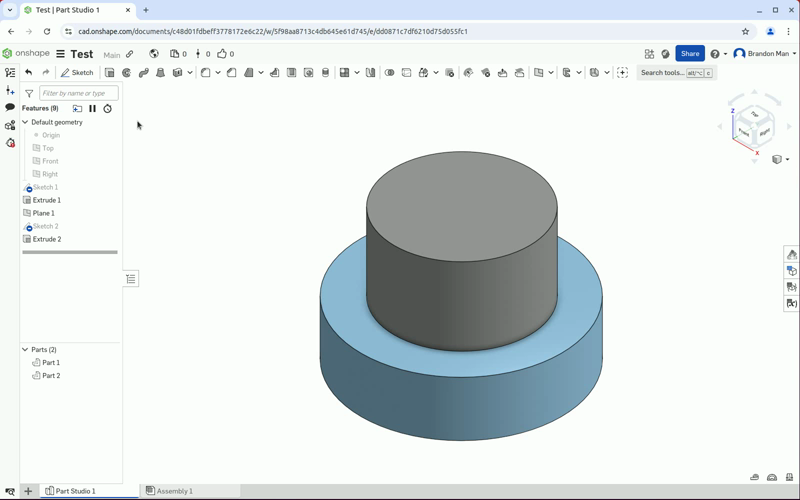
mouse_move(73, 189)
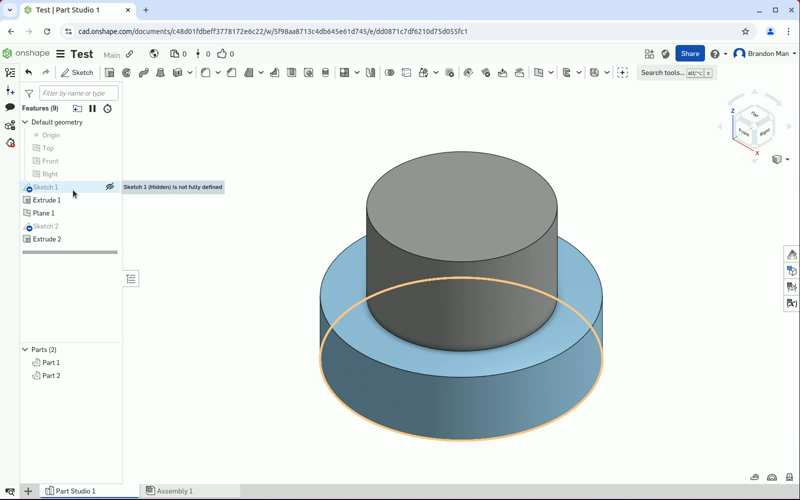
click(73, 189)